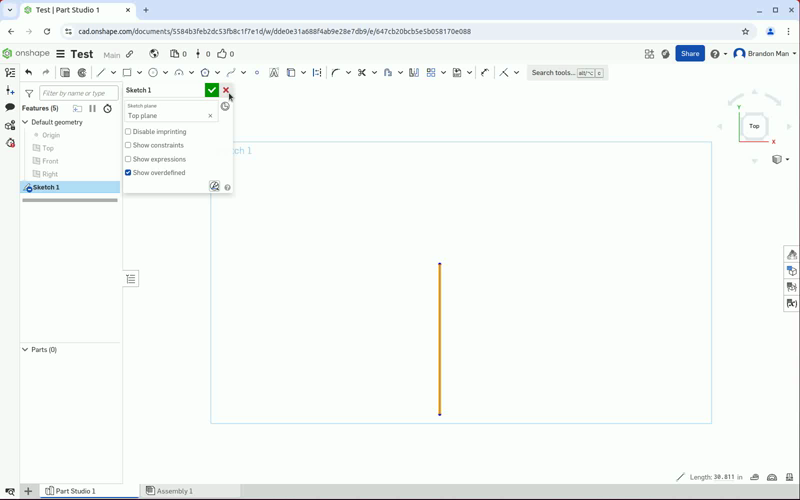
key(shift+h)
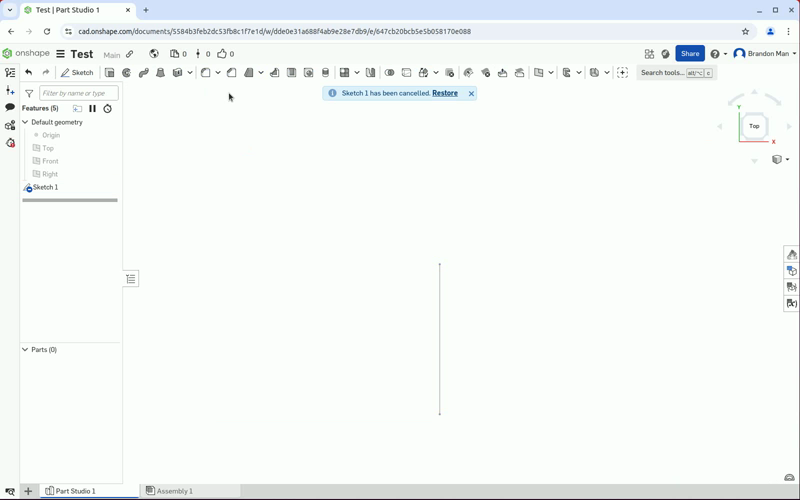
key(shift+s)
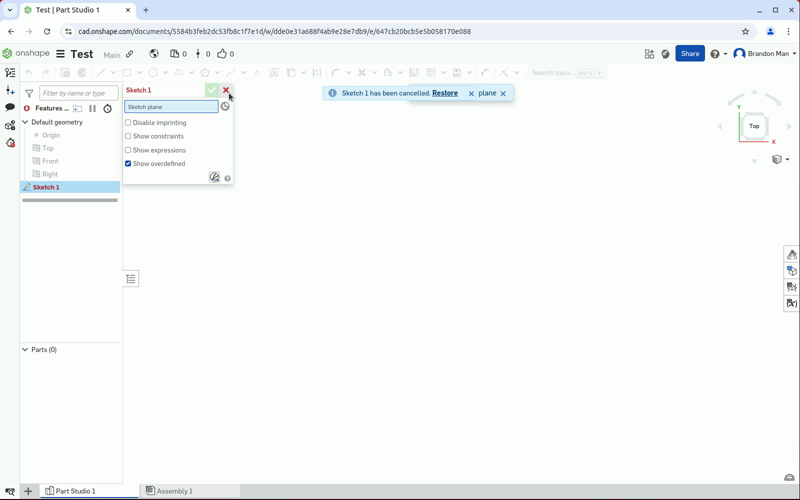
mouse_move(73, 150)
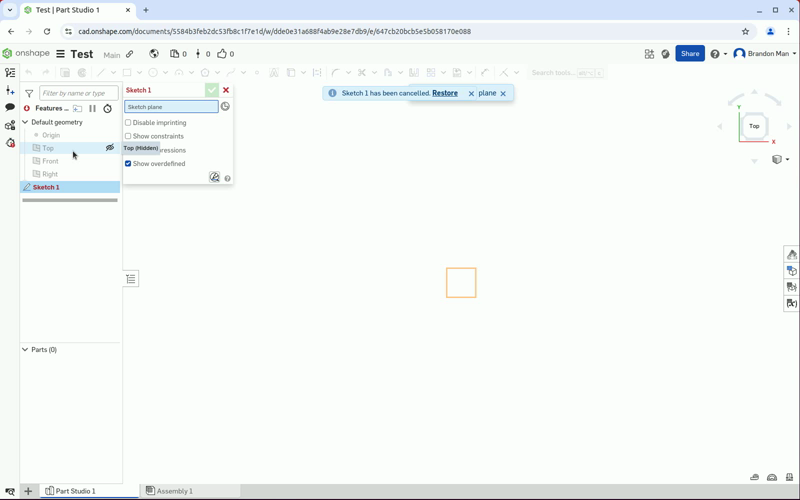
click(73, 150)
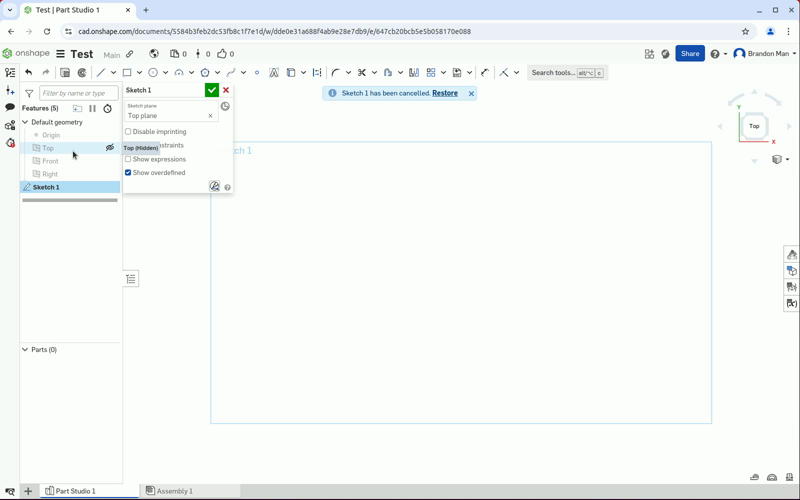
mouse_move(73, 352)
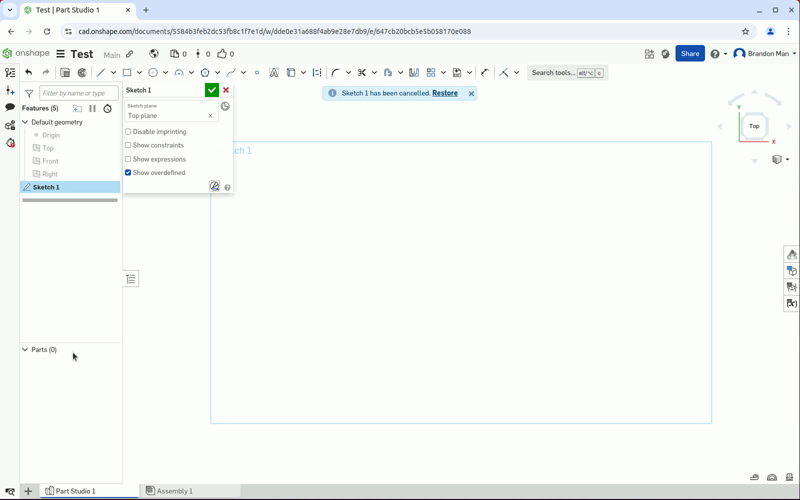
key(y)
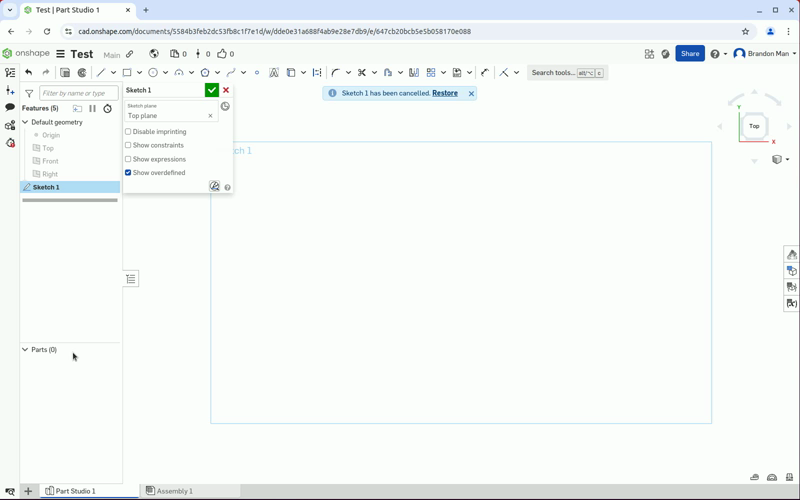
key(c)
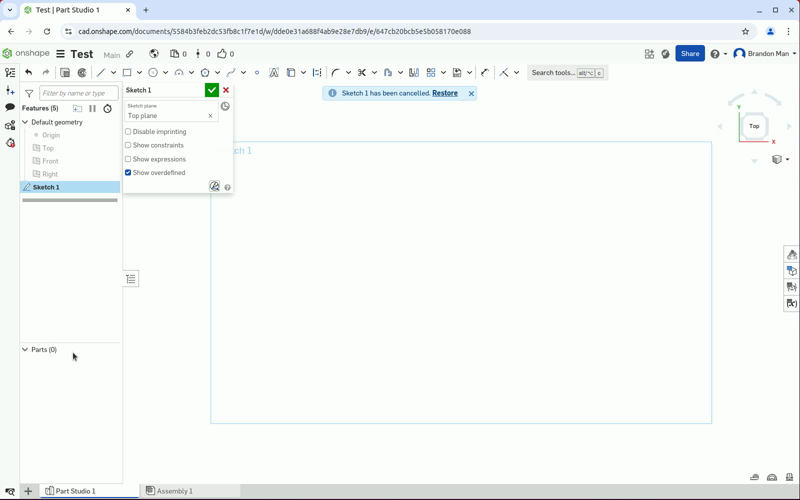
key_down(shift)
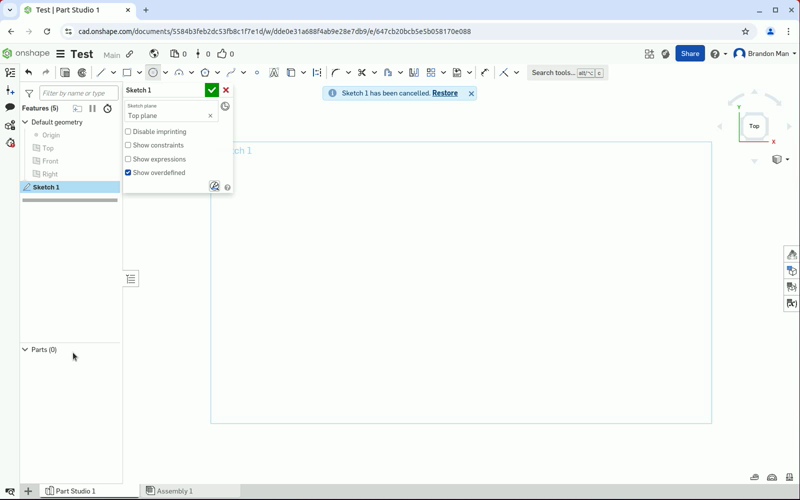
mouse_move(461, 282)
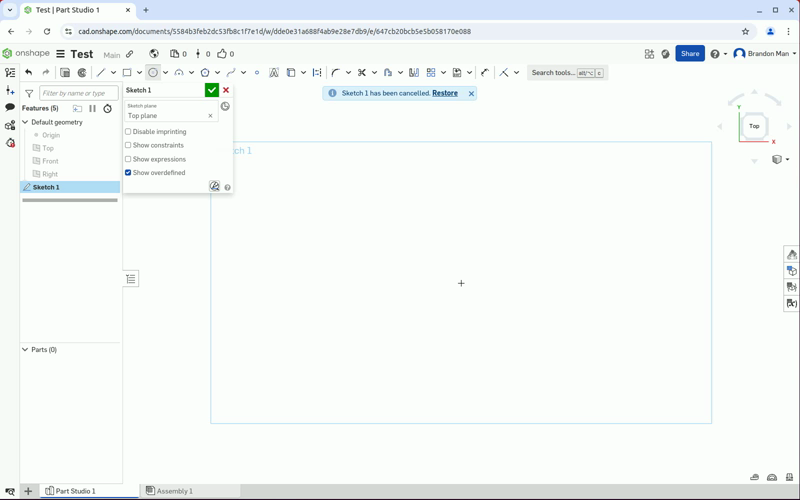
click(461, 282)
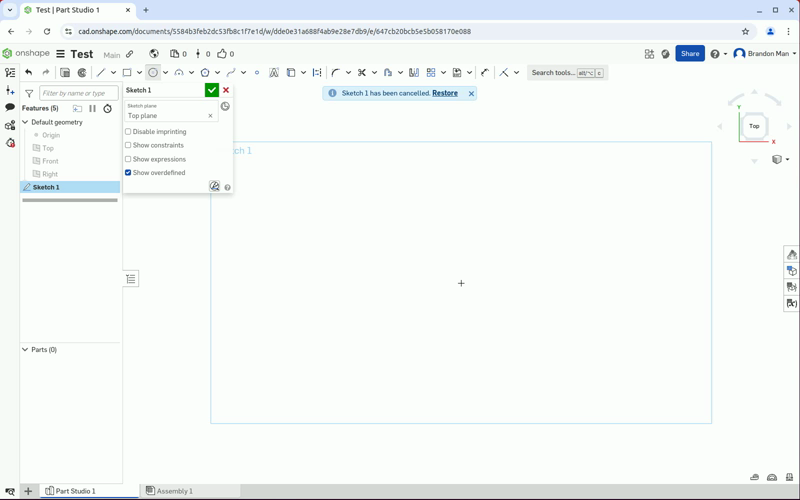
key_up(shift)
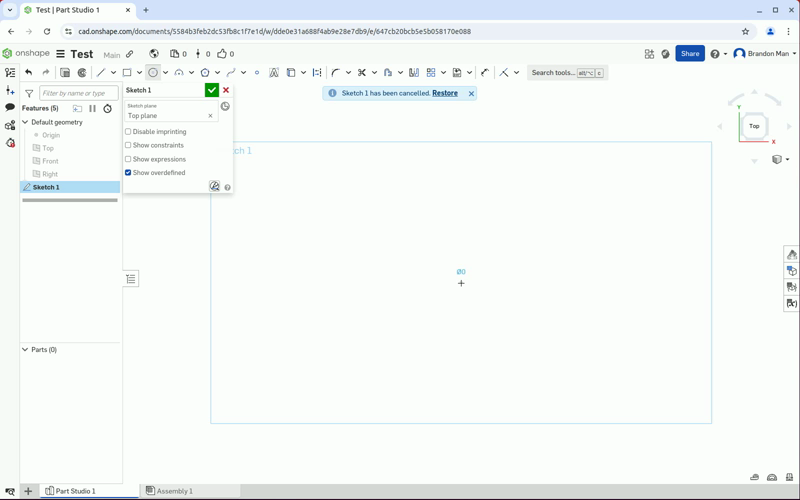
mouse_move(574, 282)
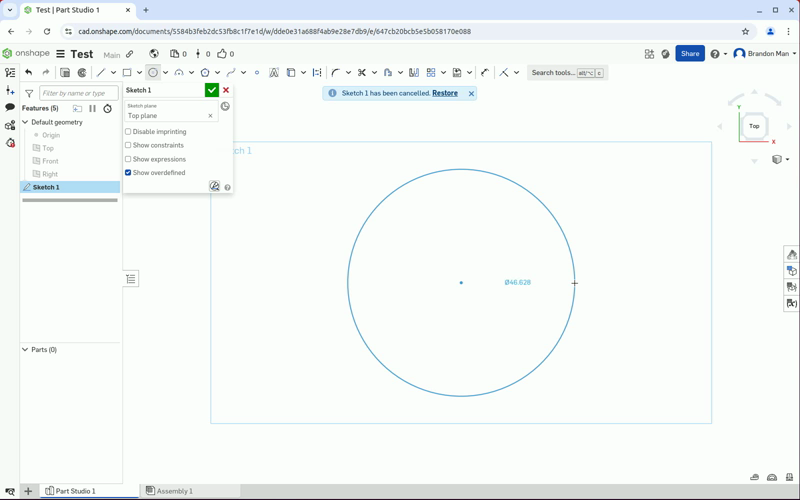
click(574, 282)
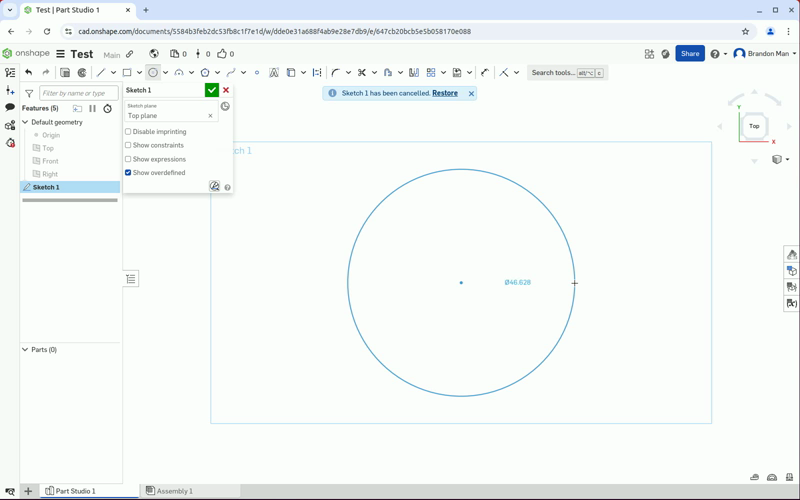
key(esc)
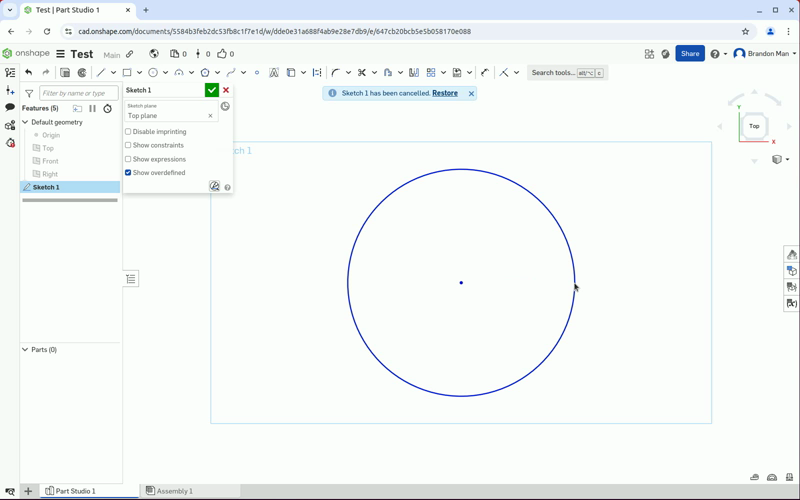
mouse_move(507, 327)
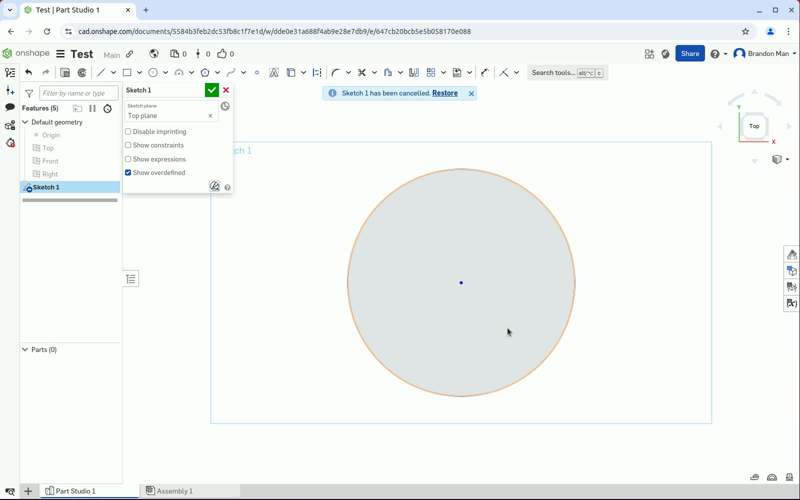
click(507, 327)
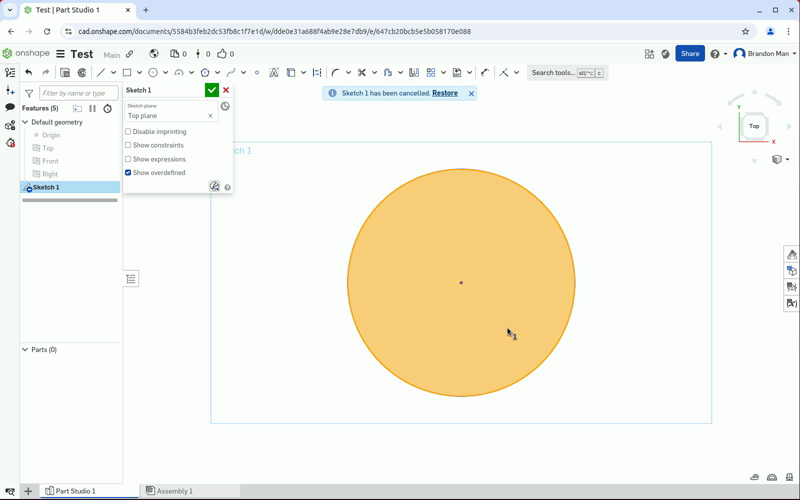
mouse_move(73, 352)
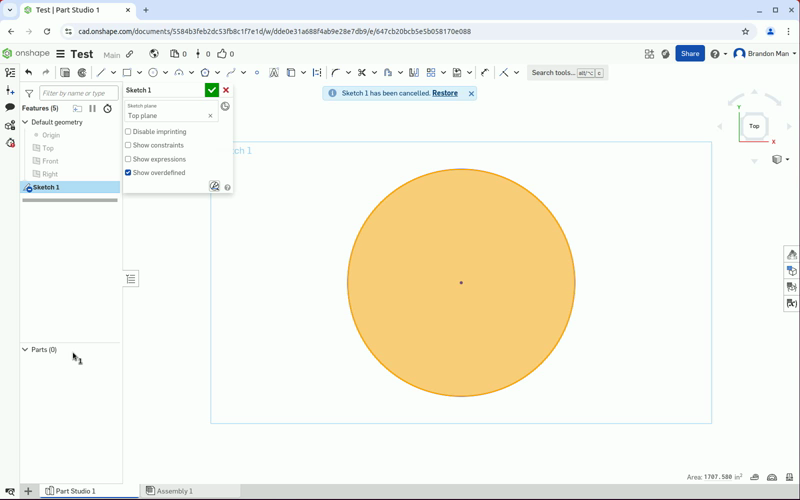
key(shift+y)
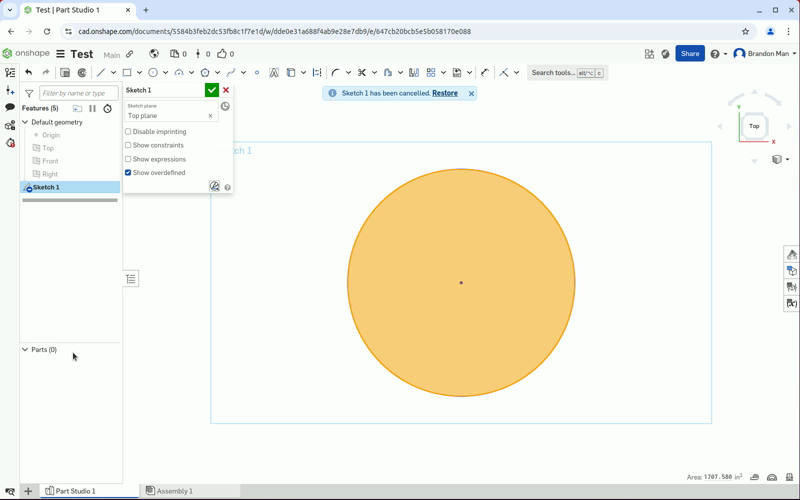
key(shift+e)
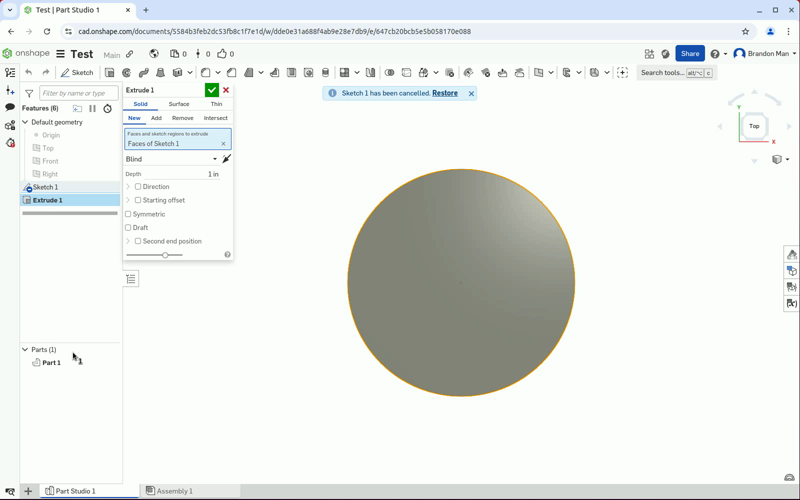
mouse_move(143, 106)
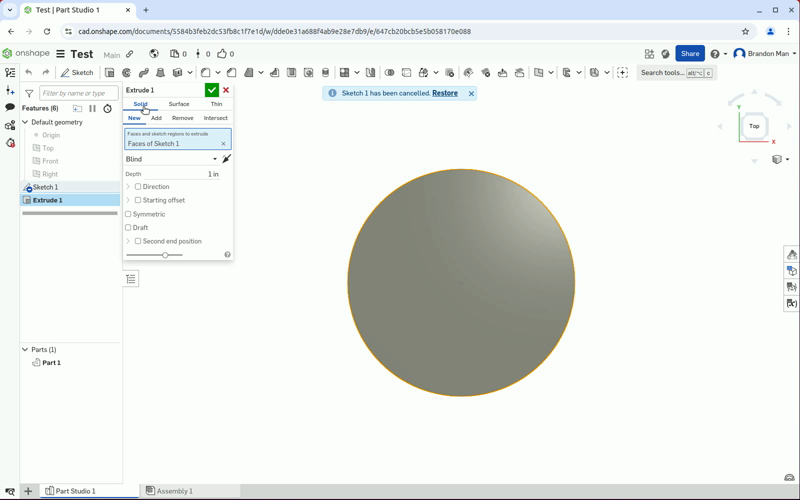
click(143, 106)
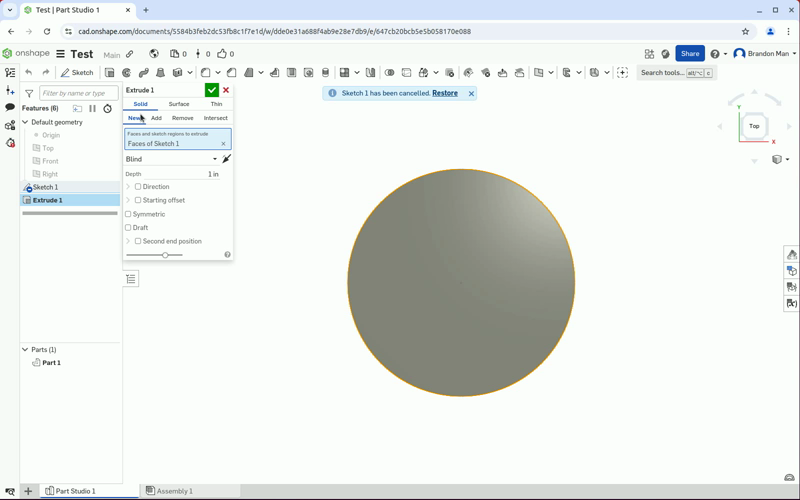
mouse_move(137, 120)
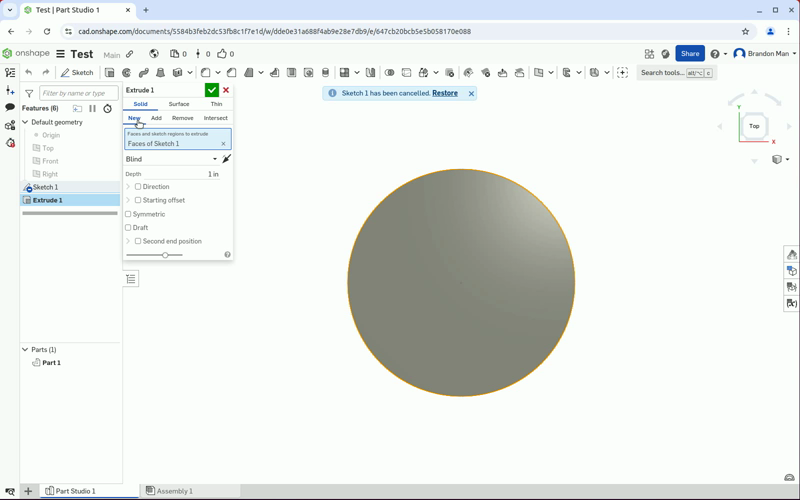
click(137, 120)
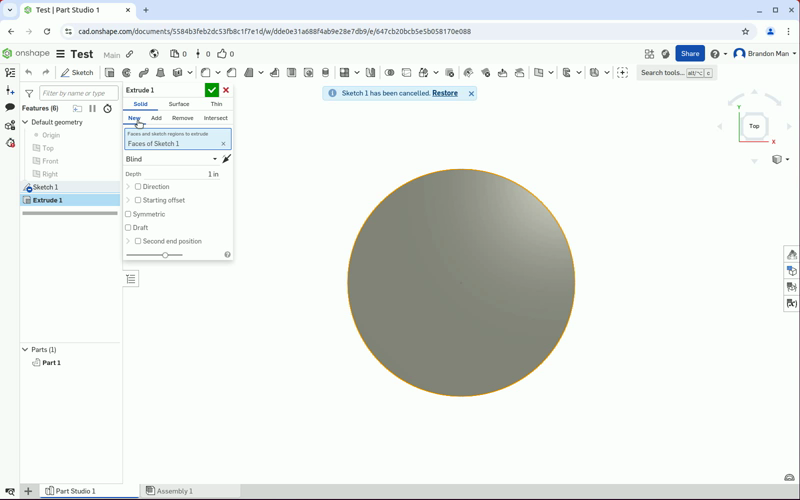
key(tab, 4)
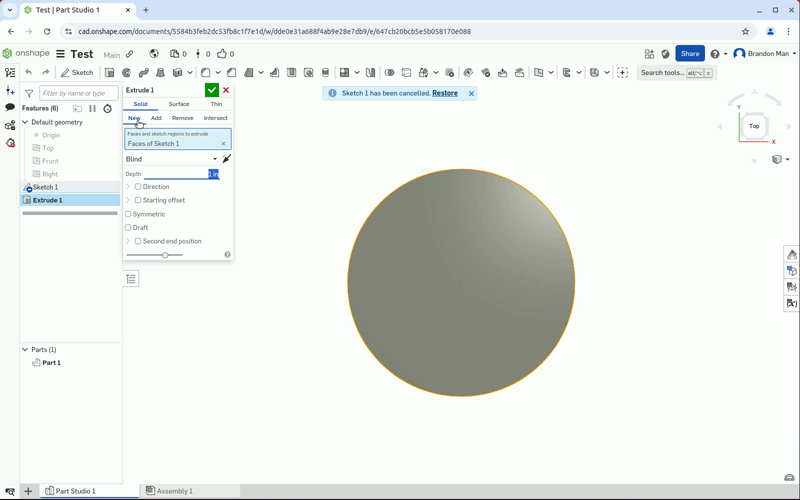
text(15.646)
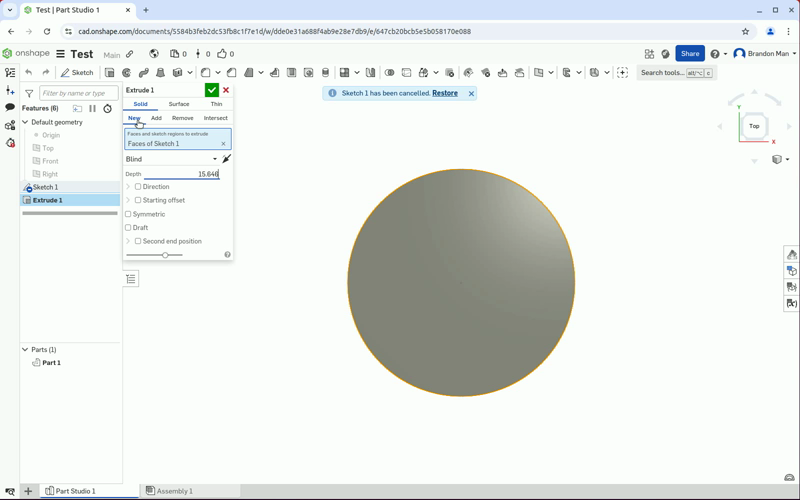
key(enter)
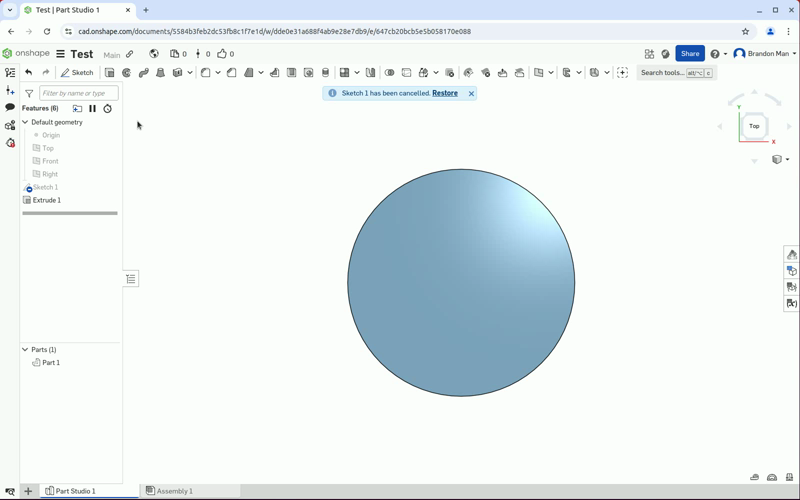
key(shift+h)
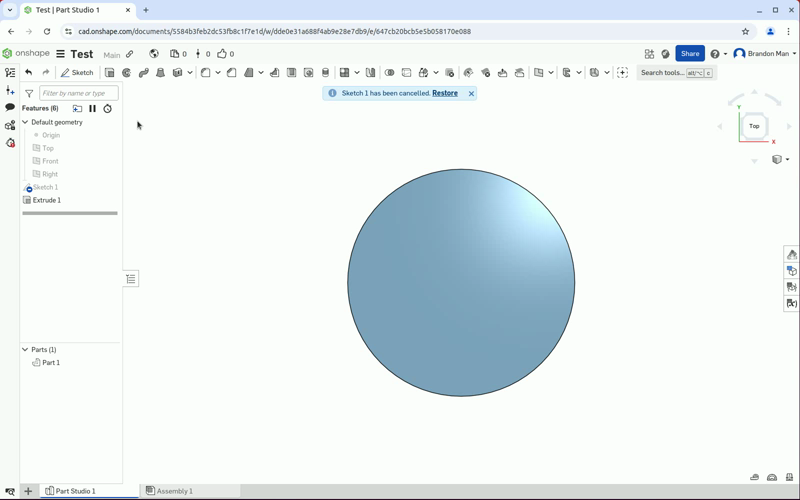
key(shift+h)
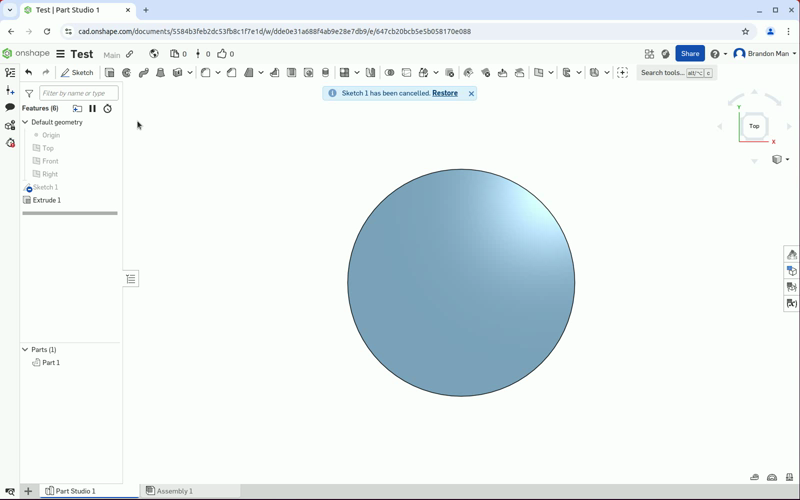
mouse_move(73, 189)
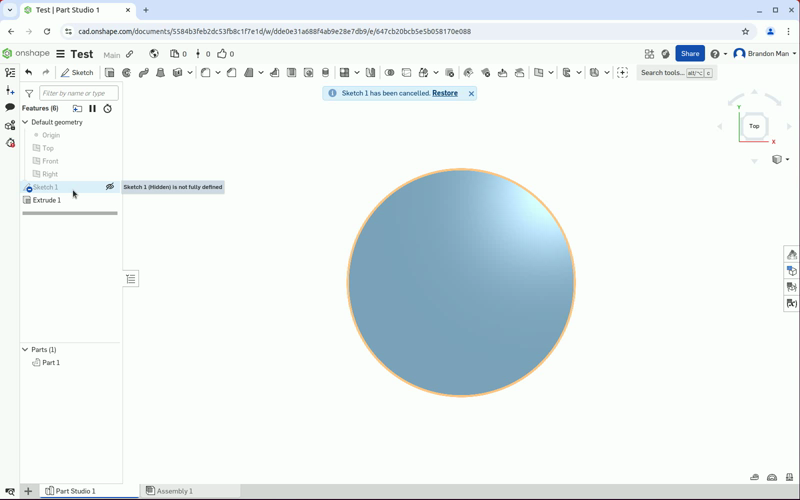
click(73, 189)
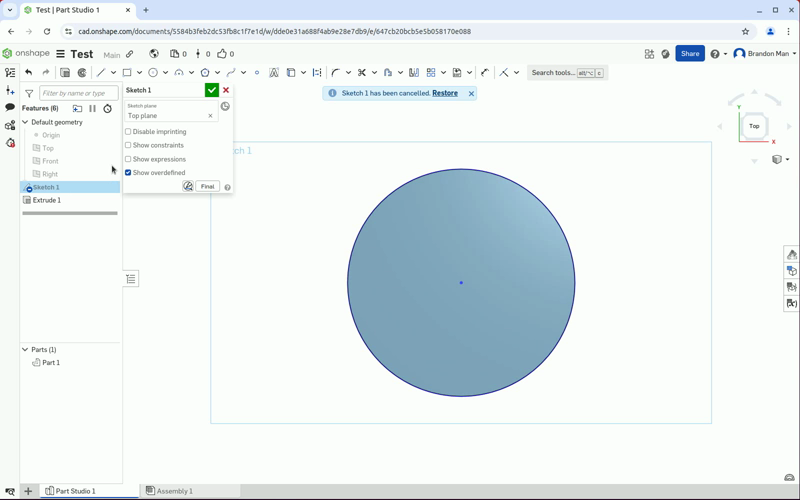
mouse_move(229, 92)
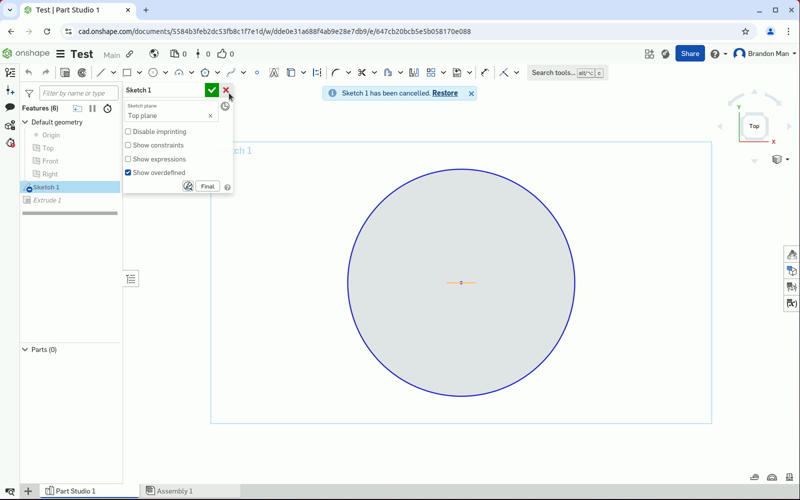
click(229, 92)
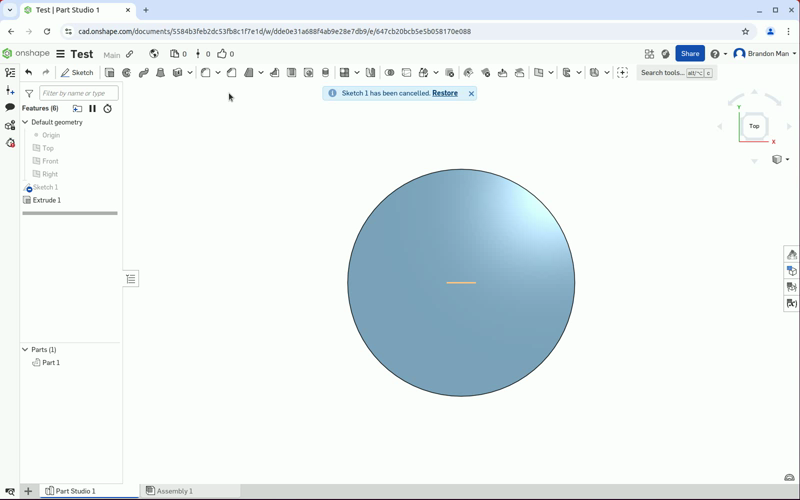
mouse_move(541, 75)
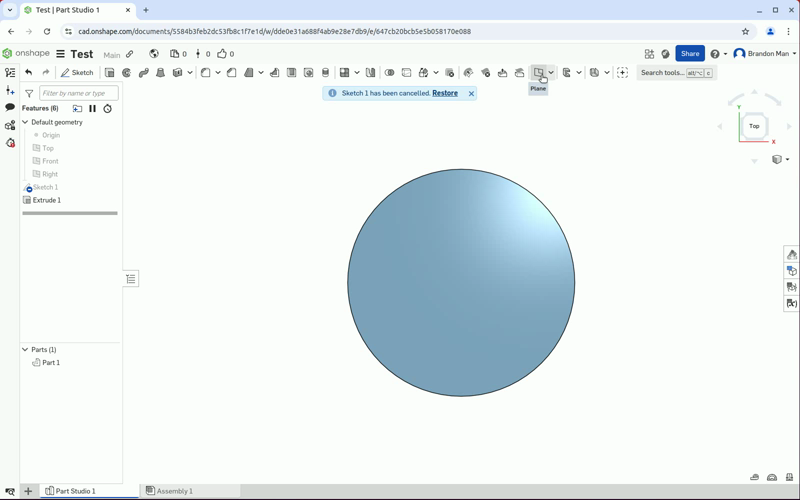
click(541, 75)
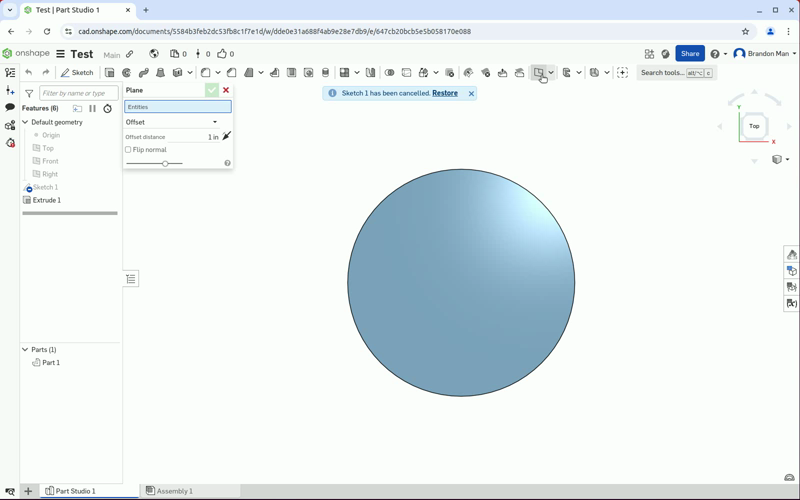
mouse_move(73, 150)
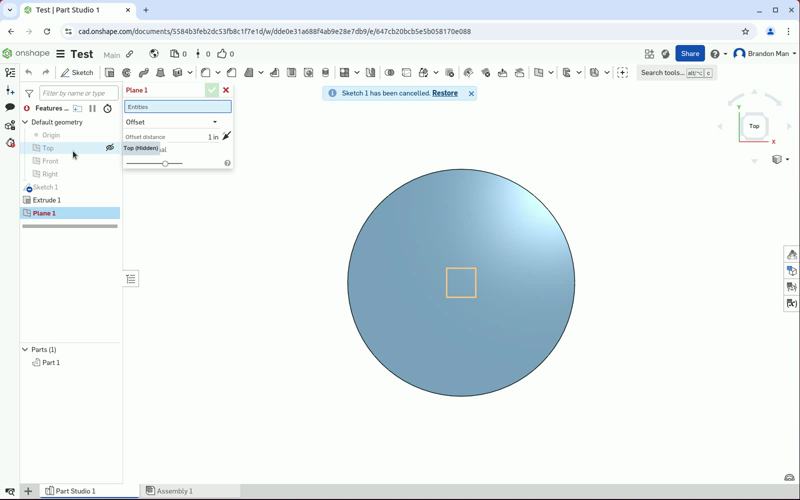
click(73, 150)
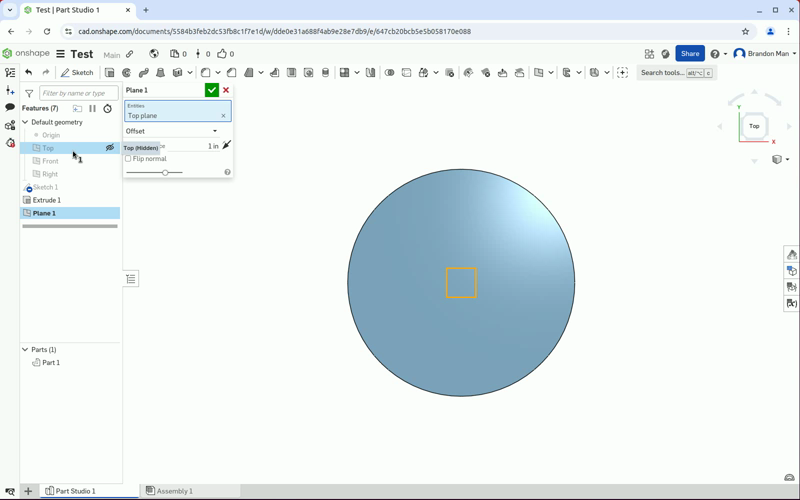
key(tab, 2)
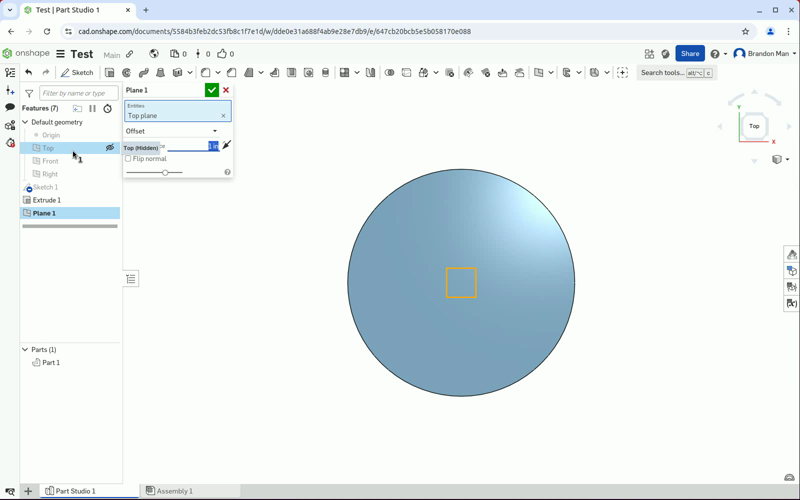
text(15.652)
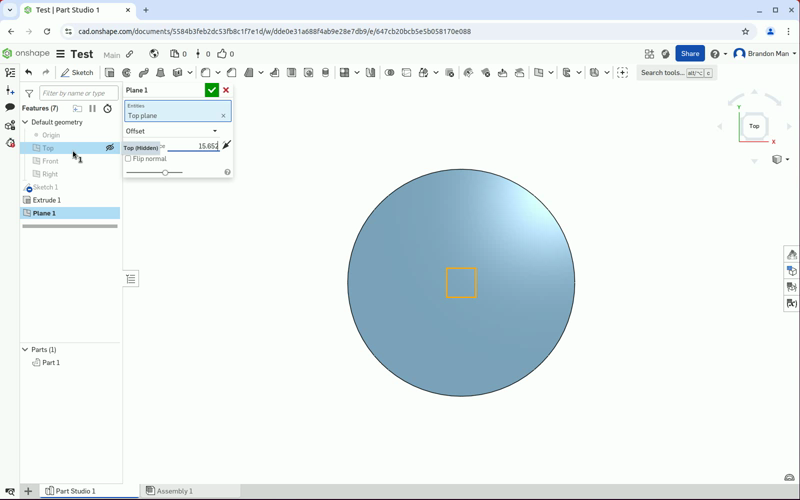
key(enter, 2)
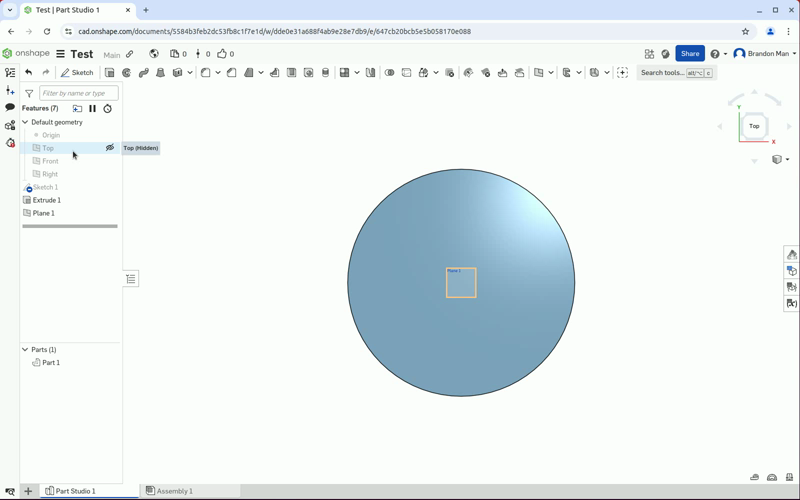
key(shift+s)
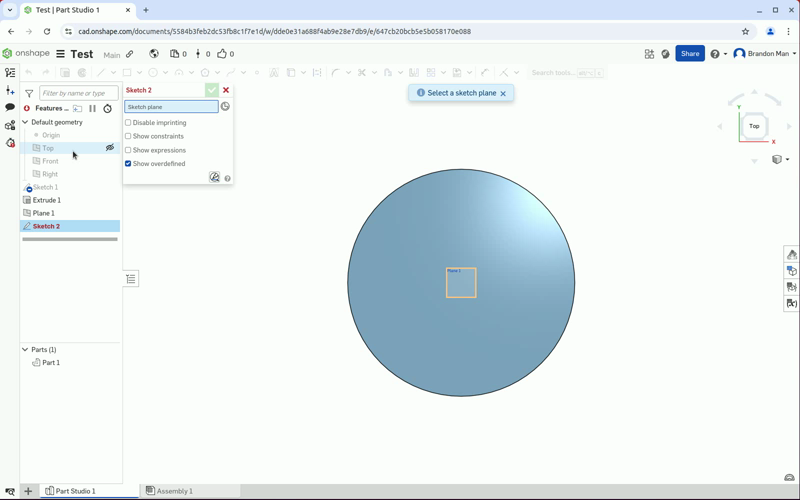
mouse_move(73, 215)
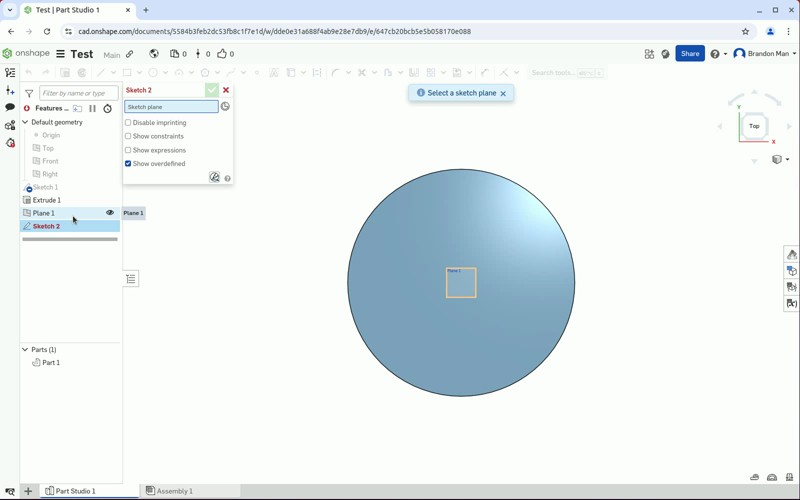
click(73, 215)
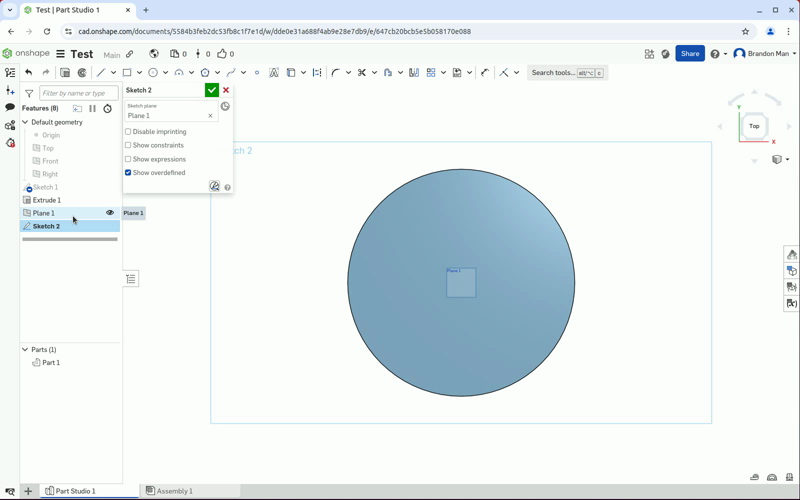
mouse_move(73, 352)
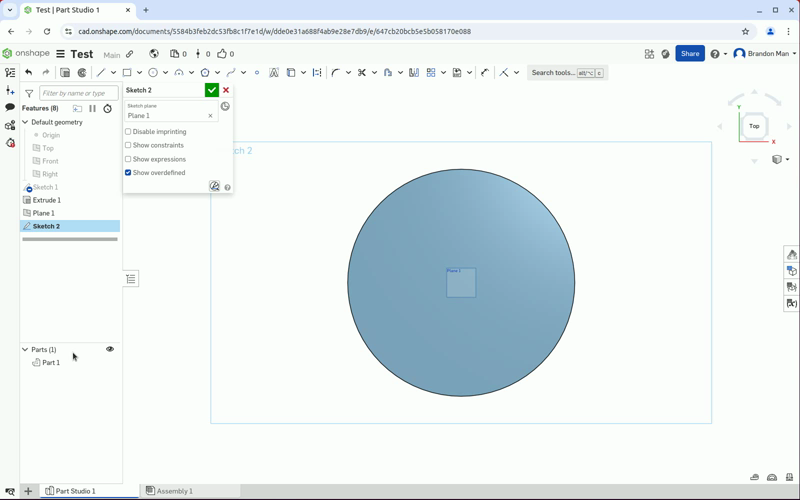
key(y)
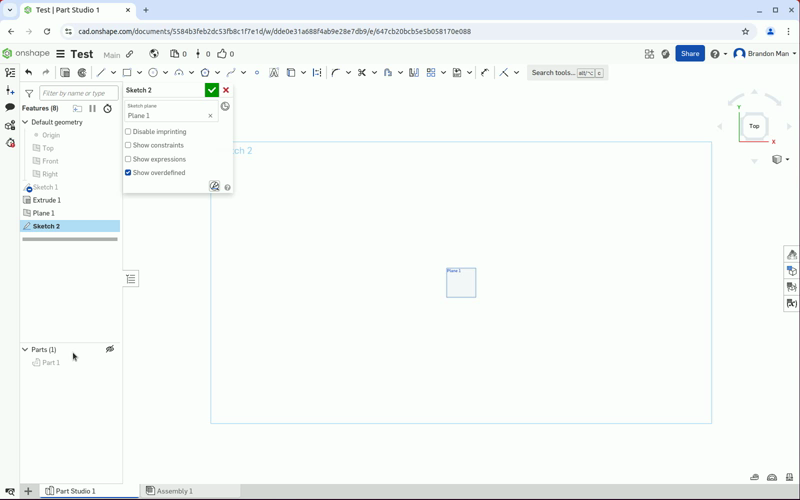
key(c)
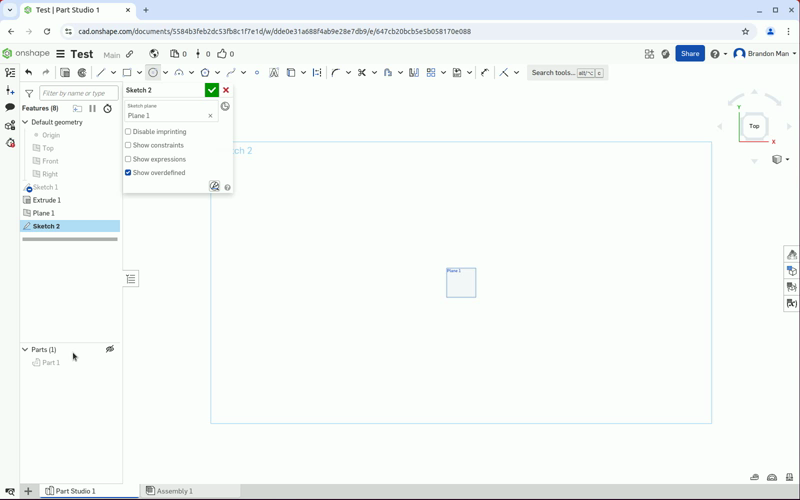
key_down(shift)
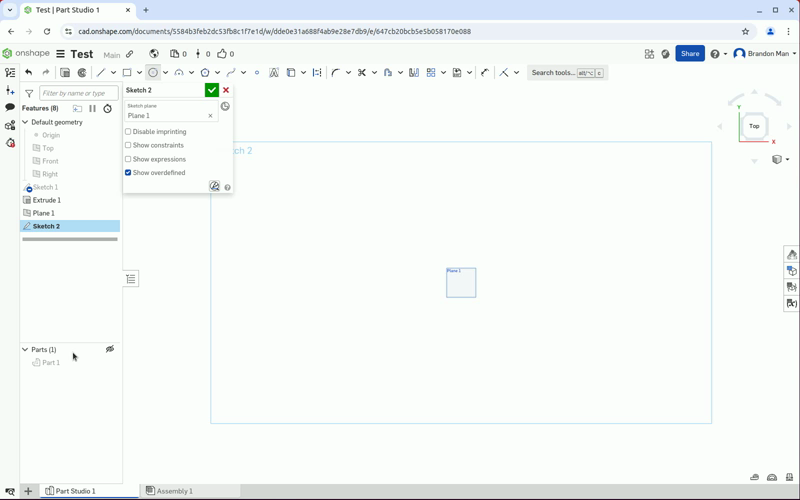
mouse_move(461, 282)
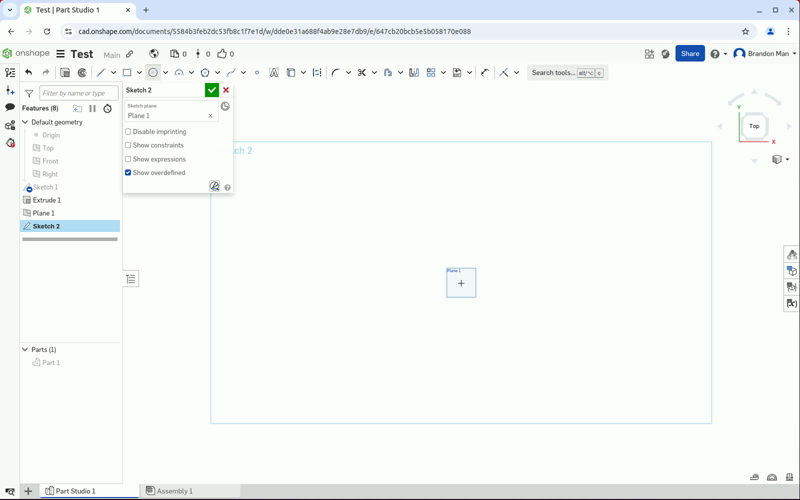
click(461, 282)
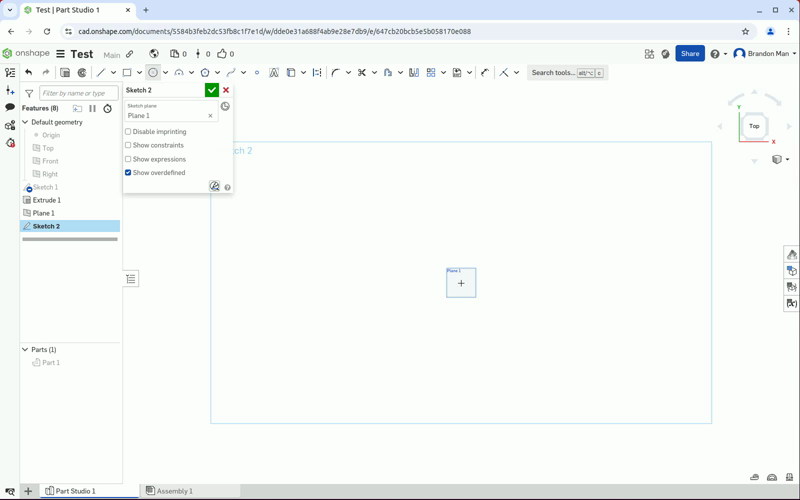
key_up(shift)
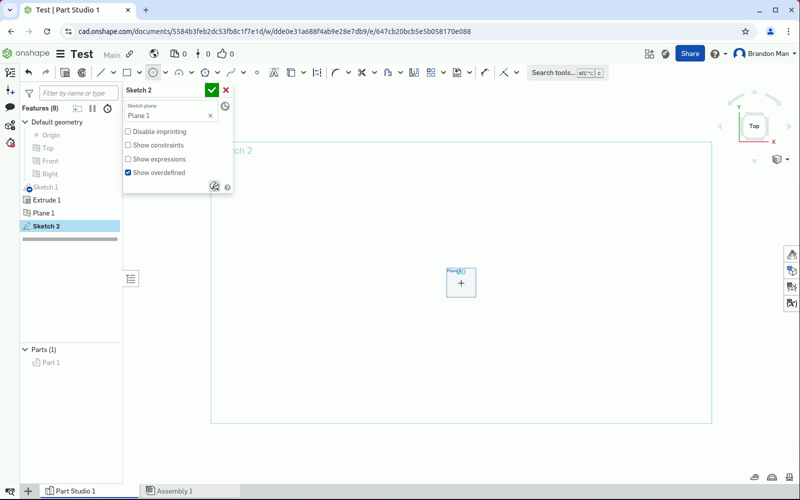
mouse_move(563, 282)
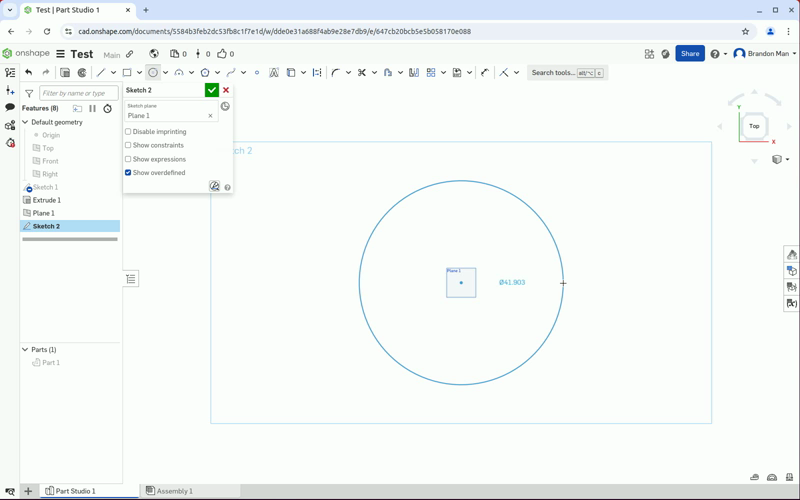
click(563, 282)
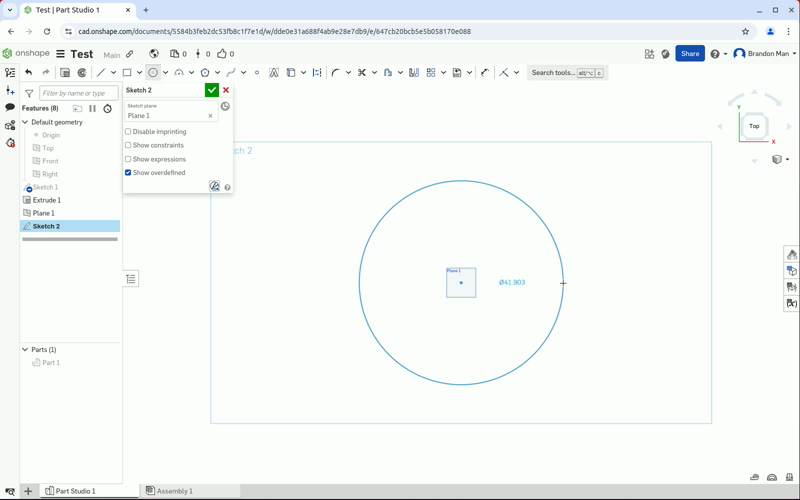
key(esc)
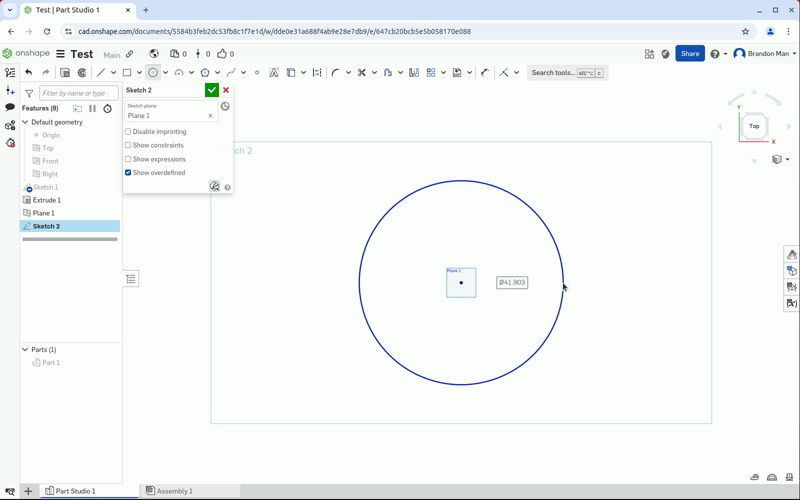
mouse_move(452, 233)
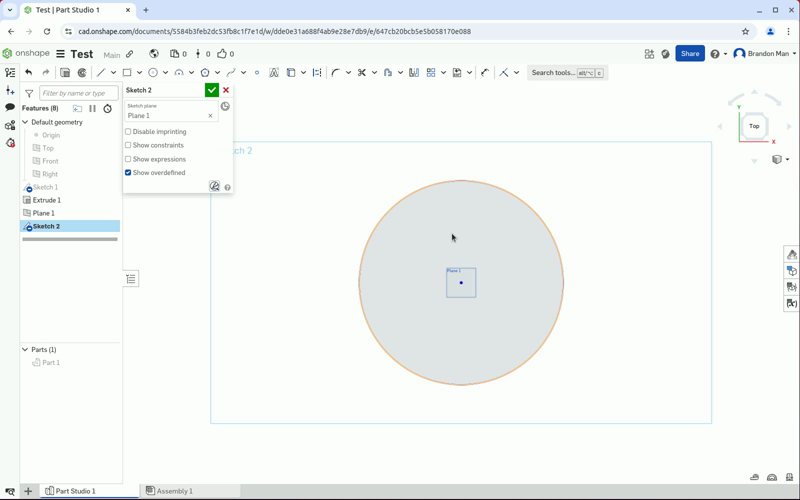
click(452, 233)
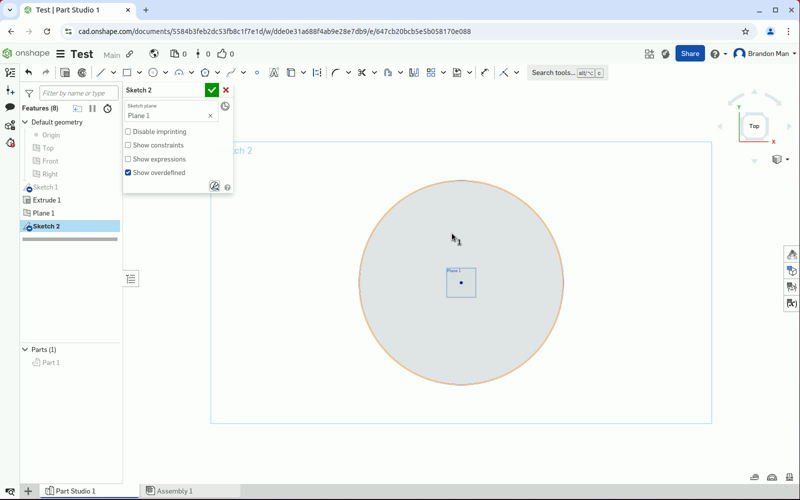
mouse_move(73, 352)
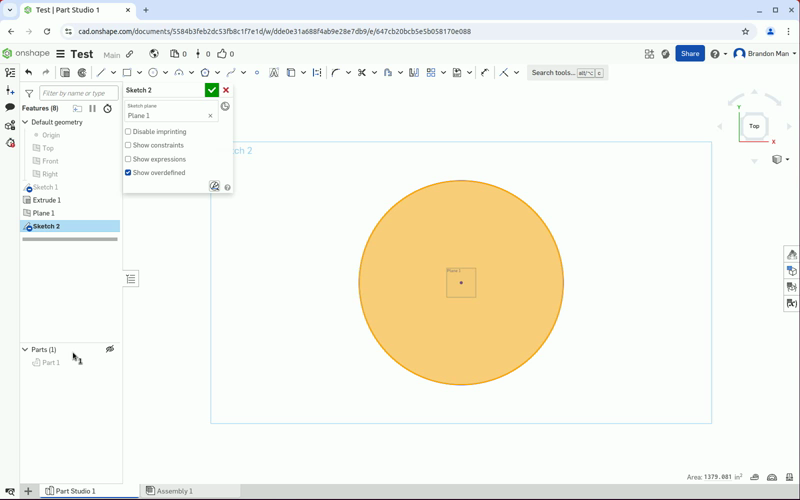
key(shift+y)
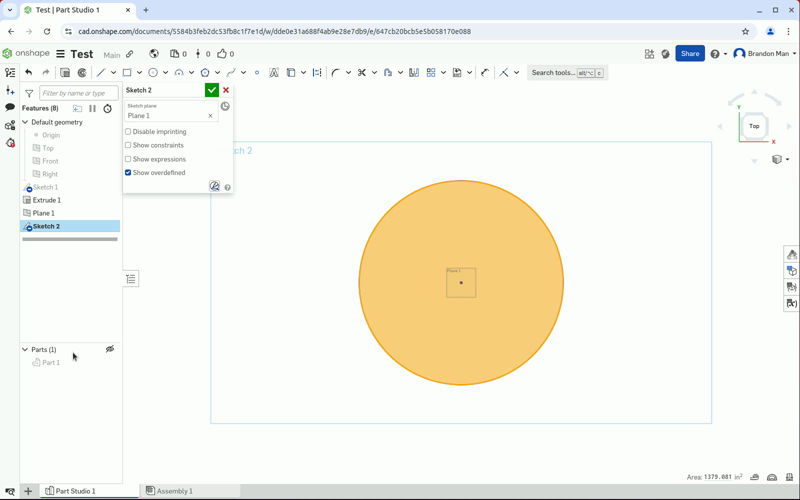
key(shift+e)
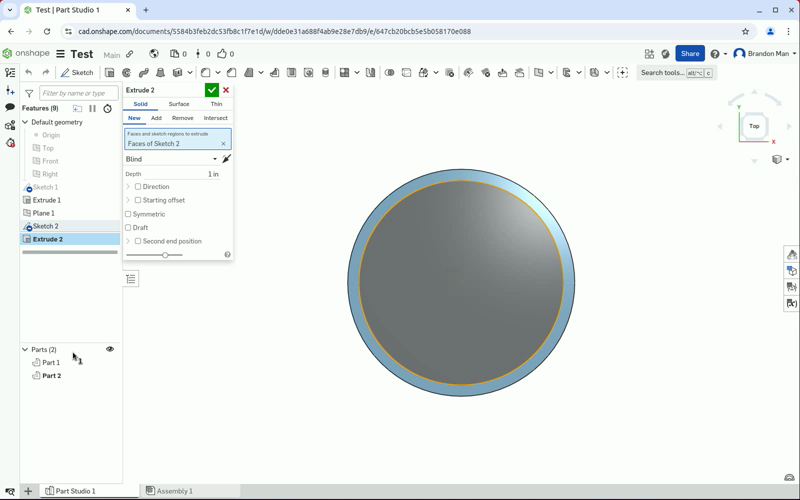
mouse_move(143, 106)
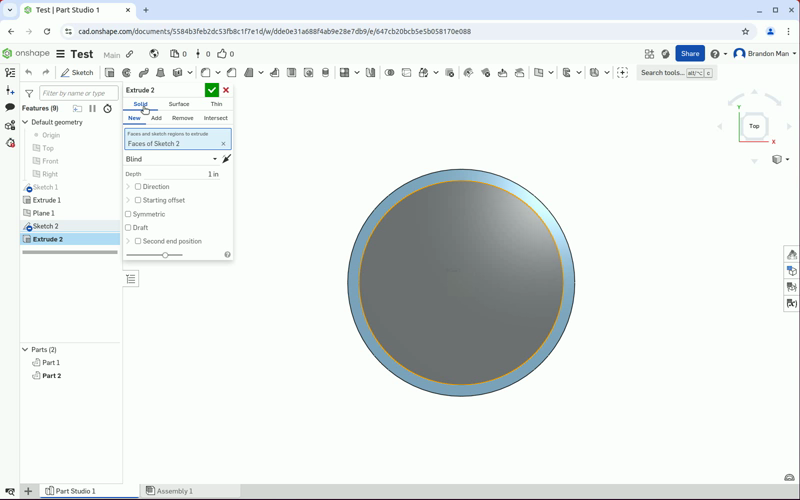
click(143, 106)
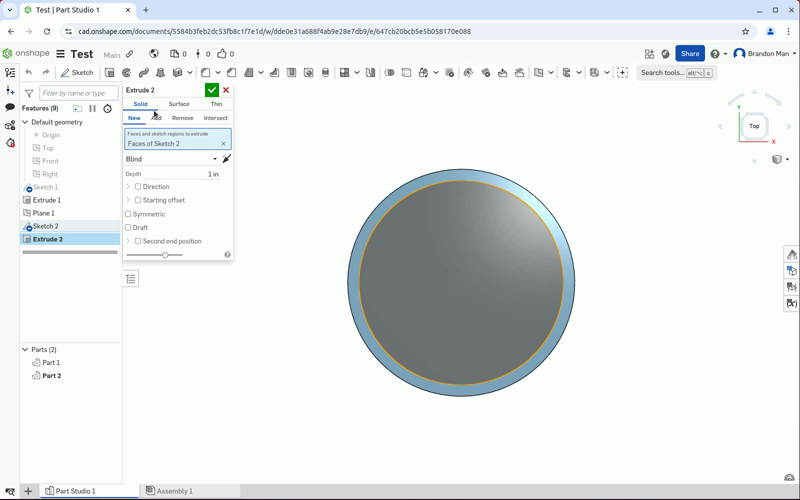
mouse_move(186, 120)
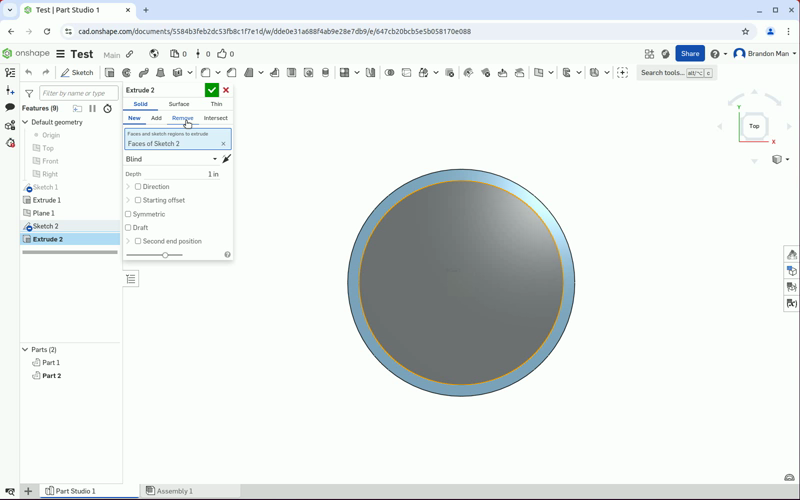
click(186, 120)
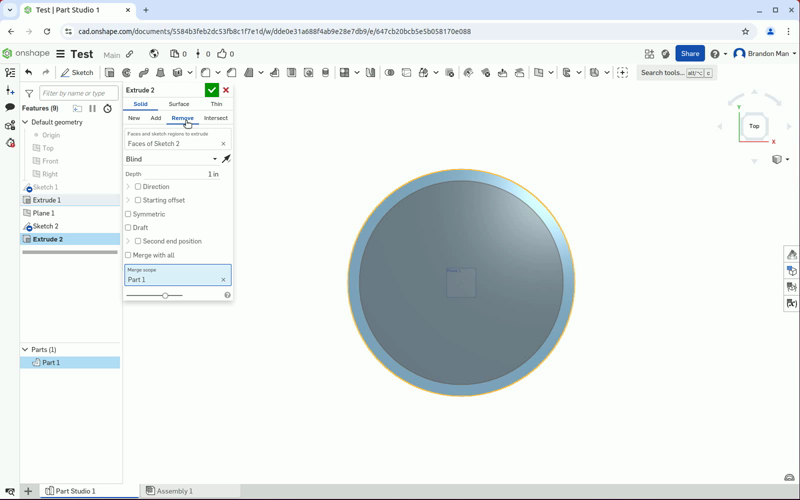
key(tab, 4)
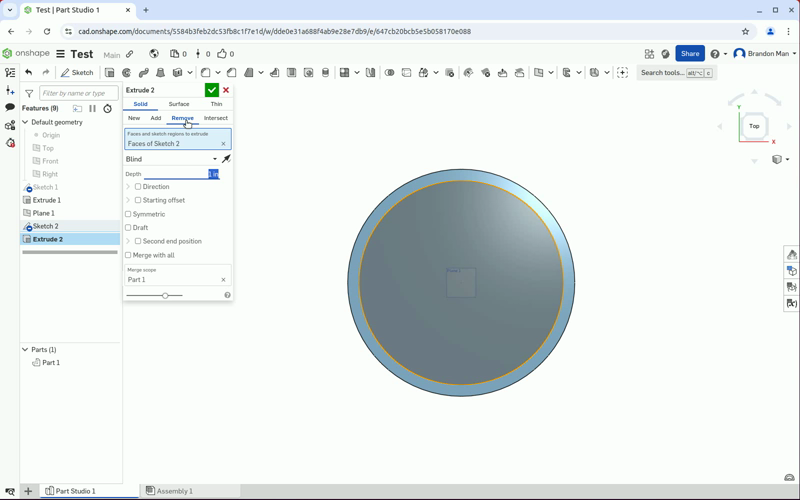
text(7.221)
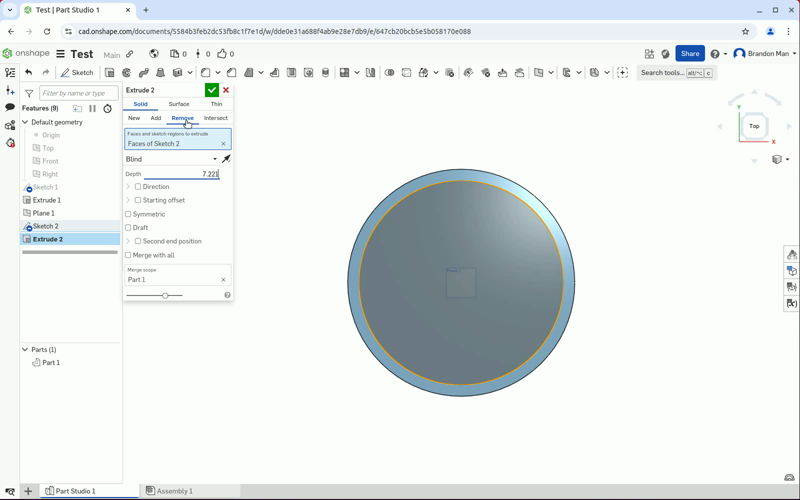
key(tab, 6)
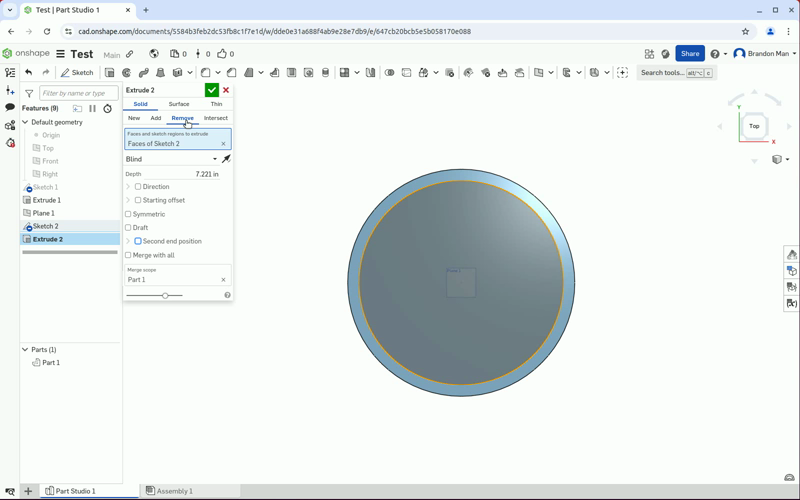
key(space)
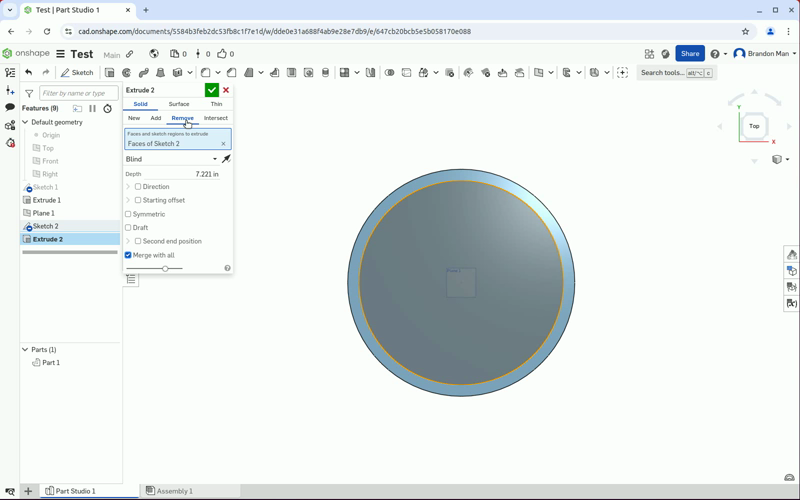
key(enter)
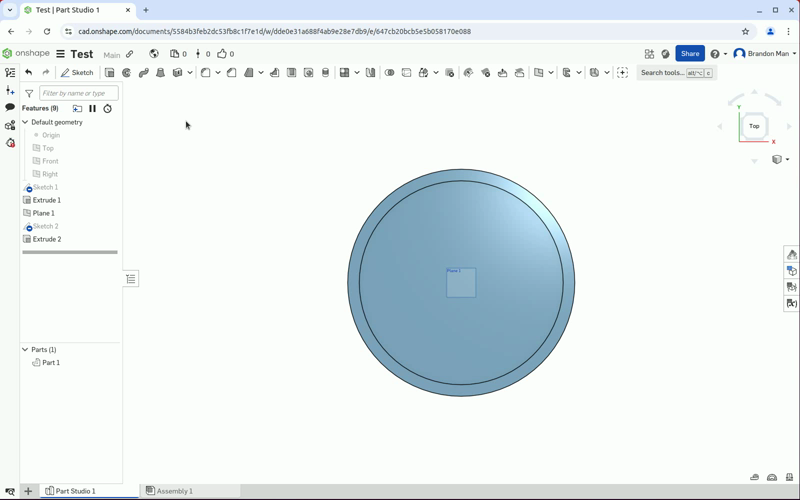
key(shift+h)
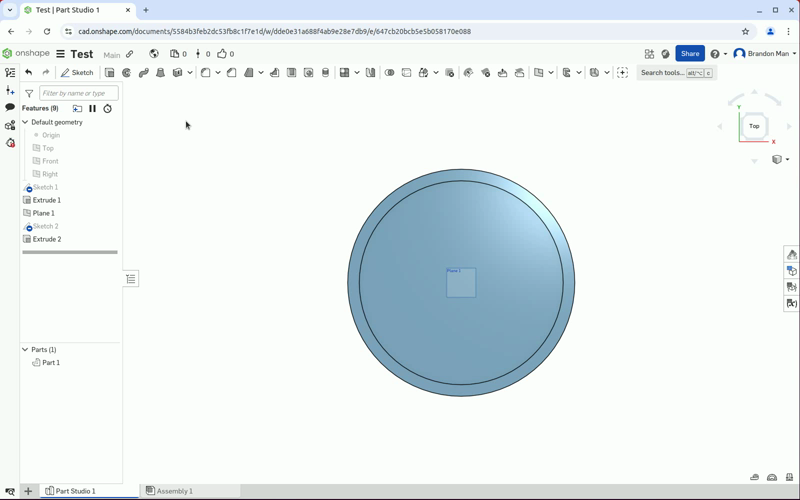
key(shift+h)
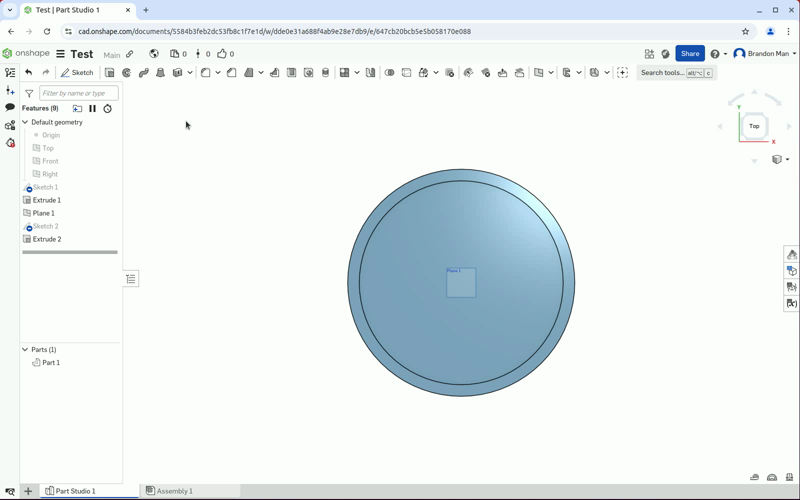
key(shift+7)
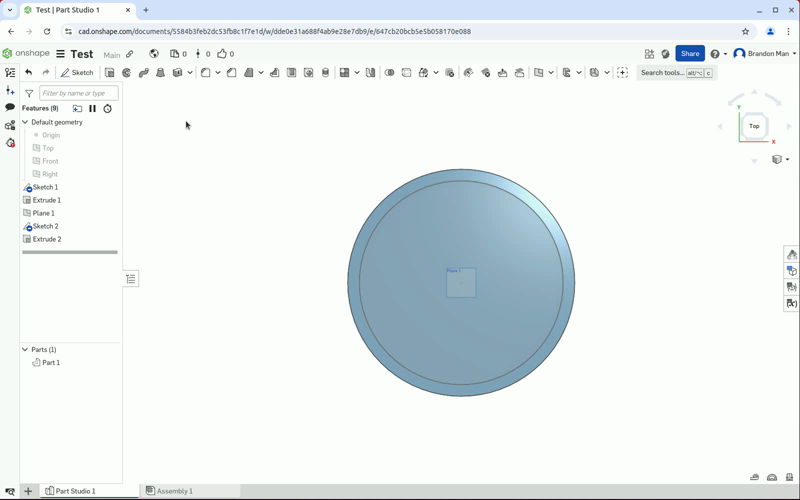
key(up, 3)
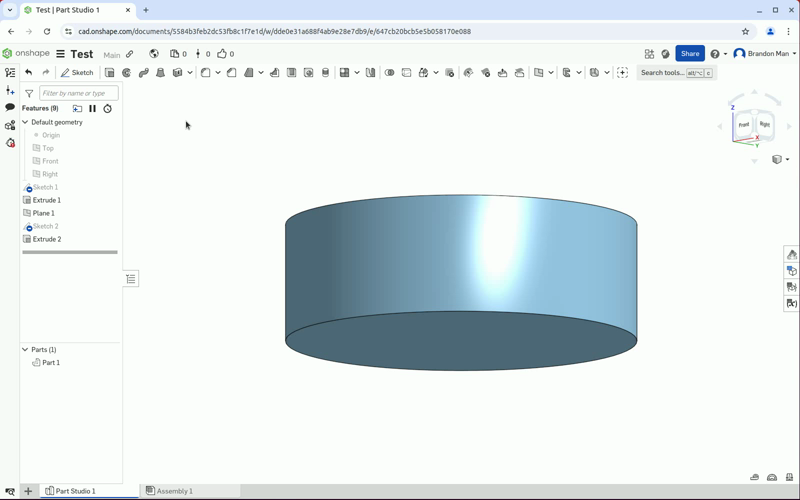
key(left, 3)
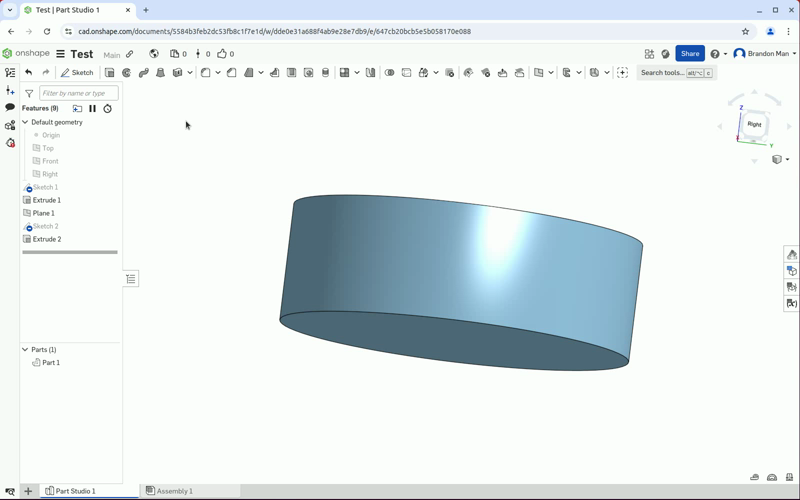
key(right, 3)
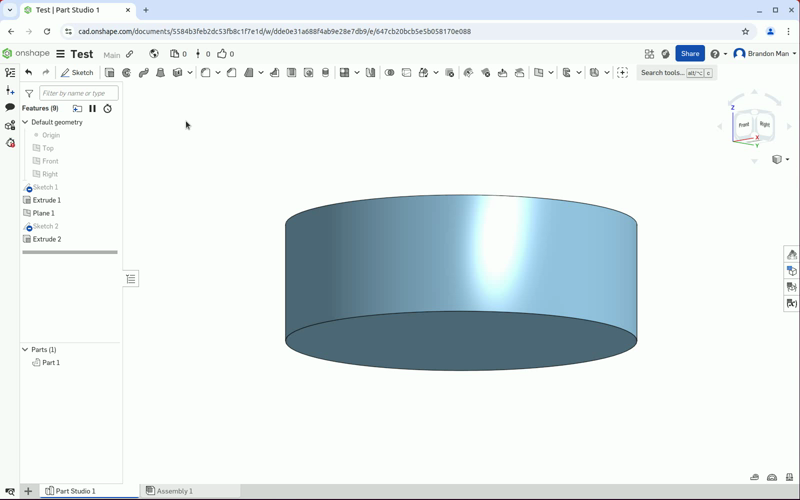
key(down, 3)
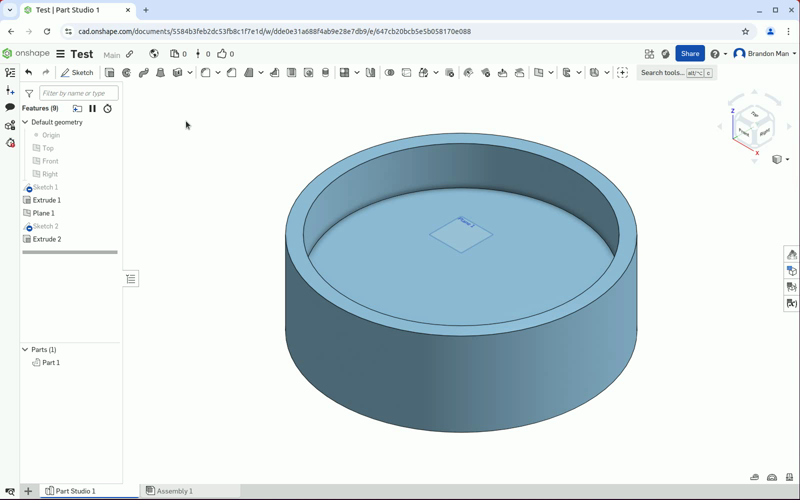
mouse_move(73, 189)
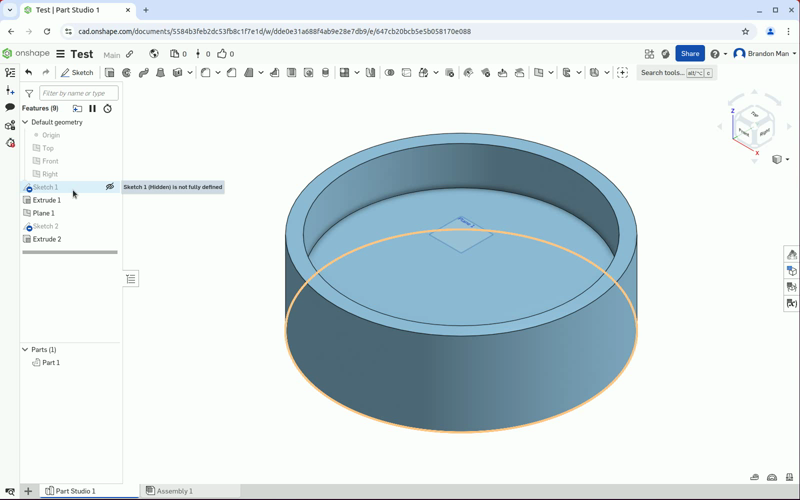
click(73, 189)